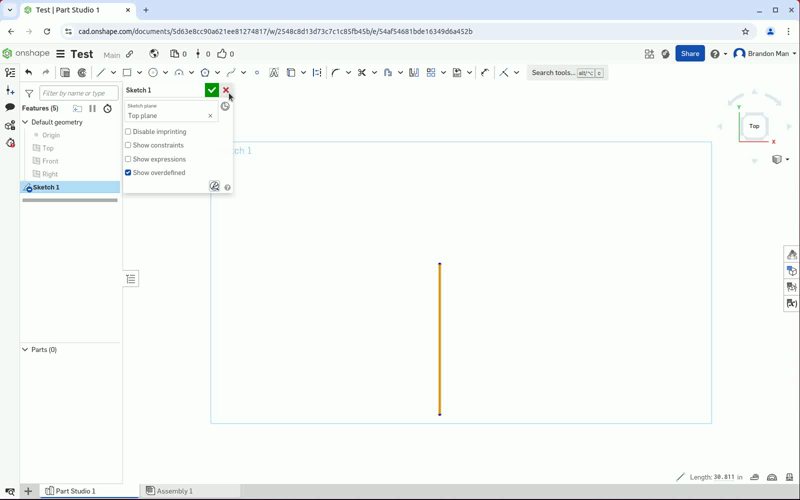
key(shift+h)
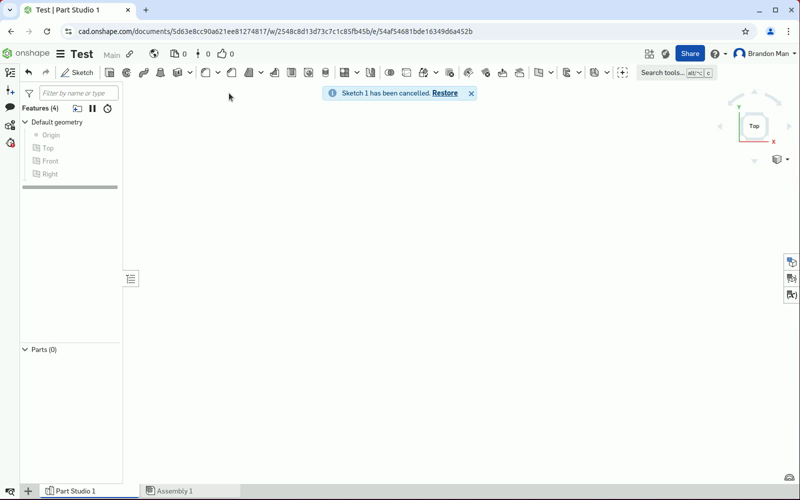
mouse_move(73, 352)
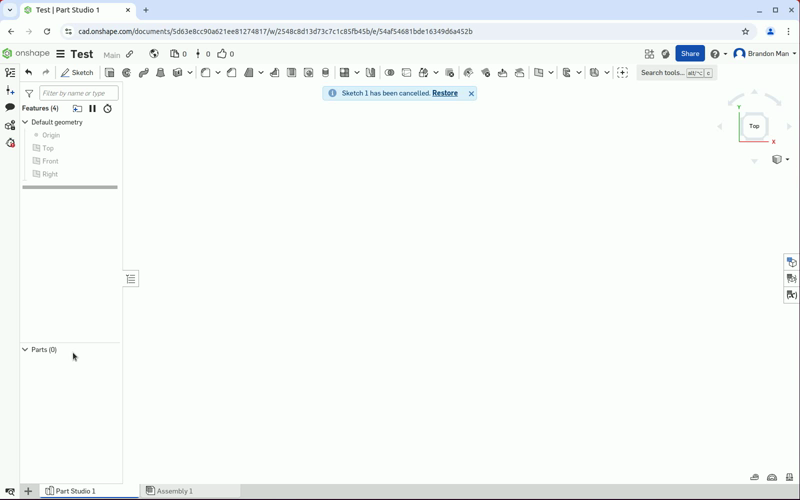
key(y)
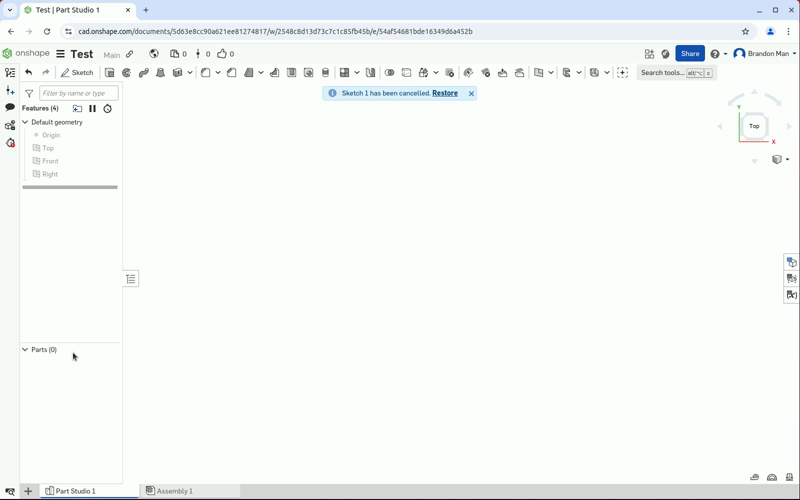
key(shift+p)
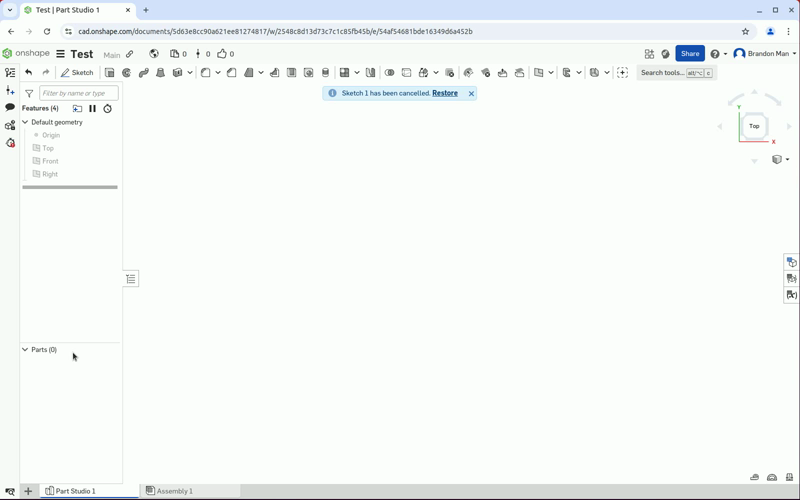
key(space)
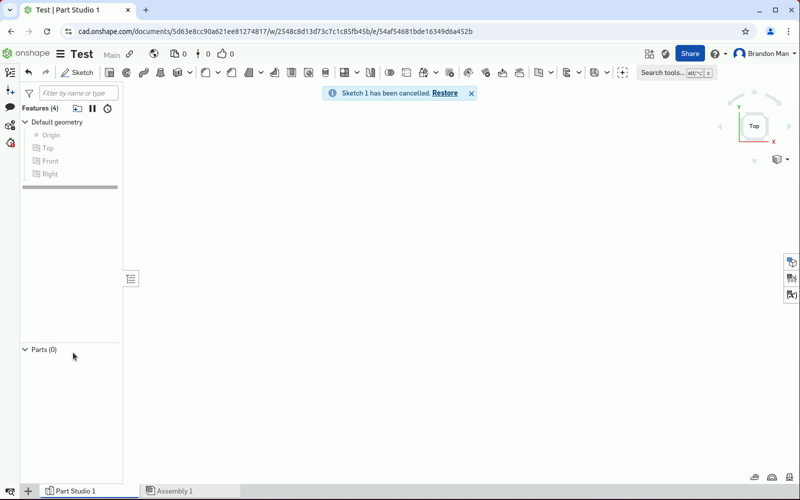
key_down(shift)
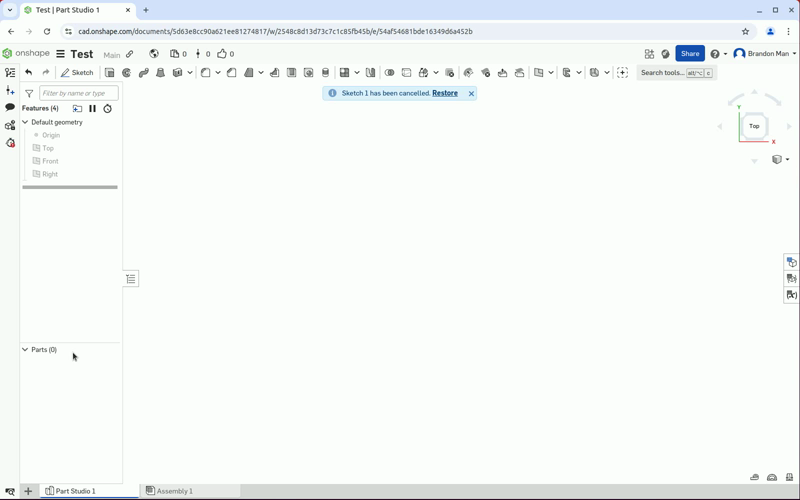
key(up)
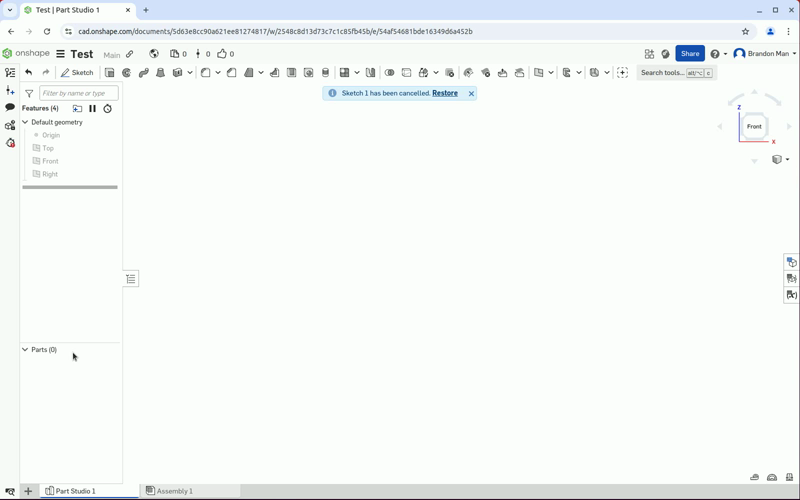
key_up(shift)
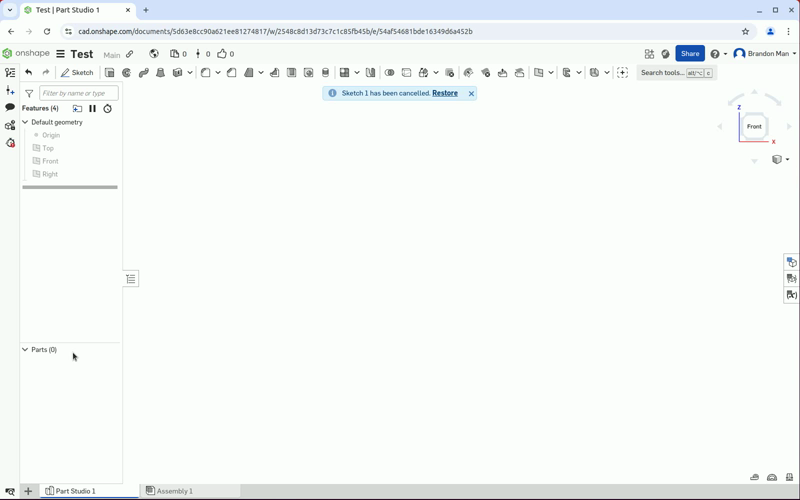
mouse_move(73, 352)
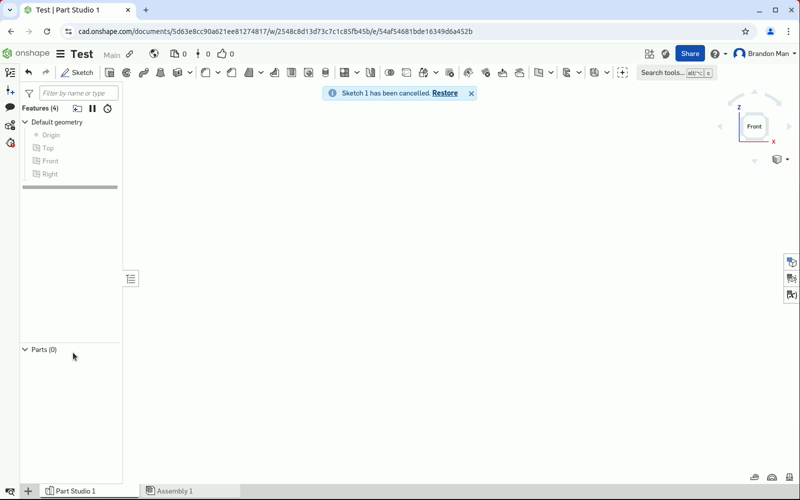
key(shift+y)
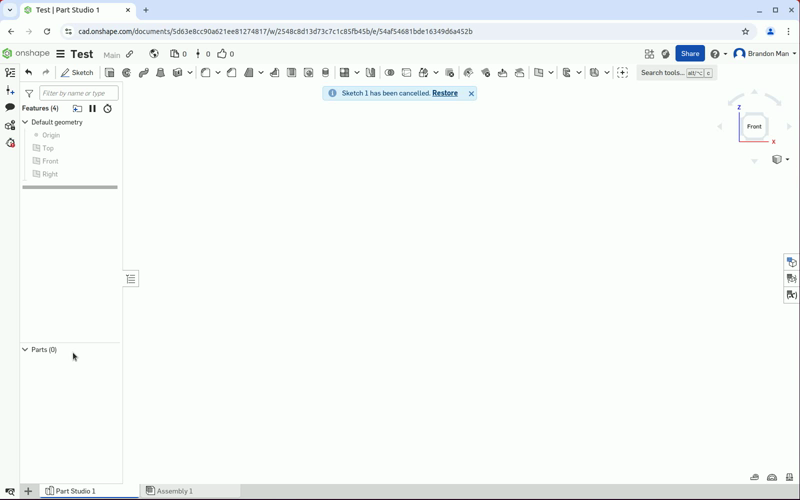
key(shift+s)
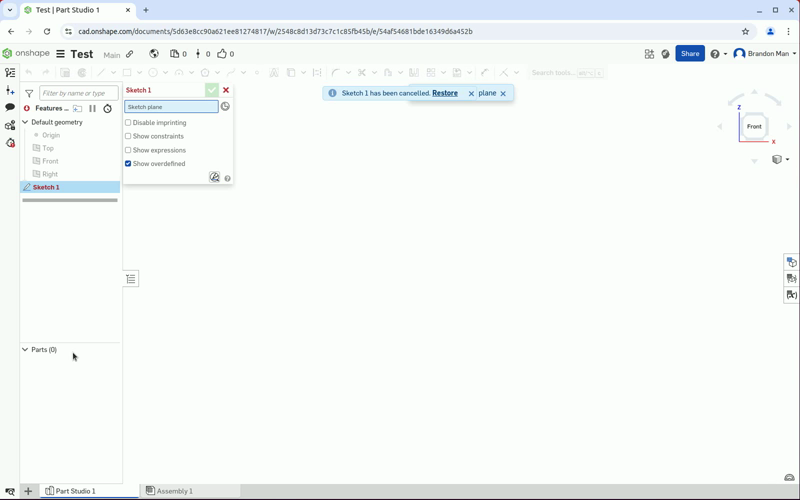
mouse_move(73, 163)
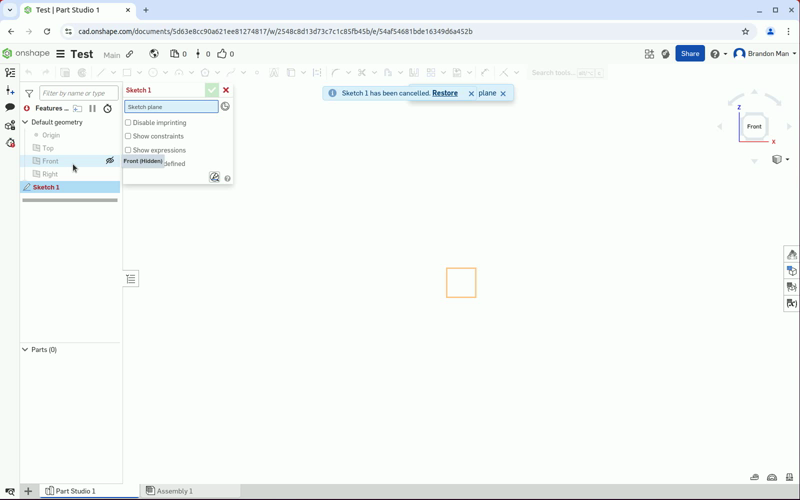
click(73, 163)
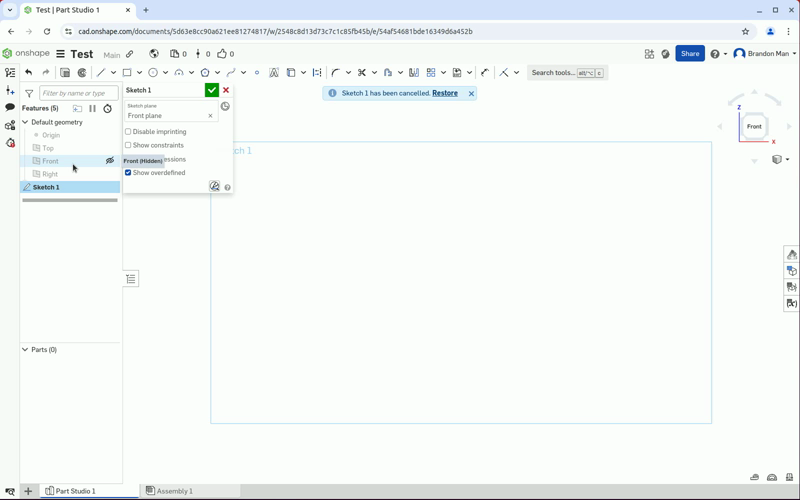
mouse_move(73, 352)
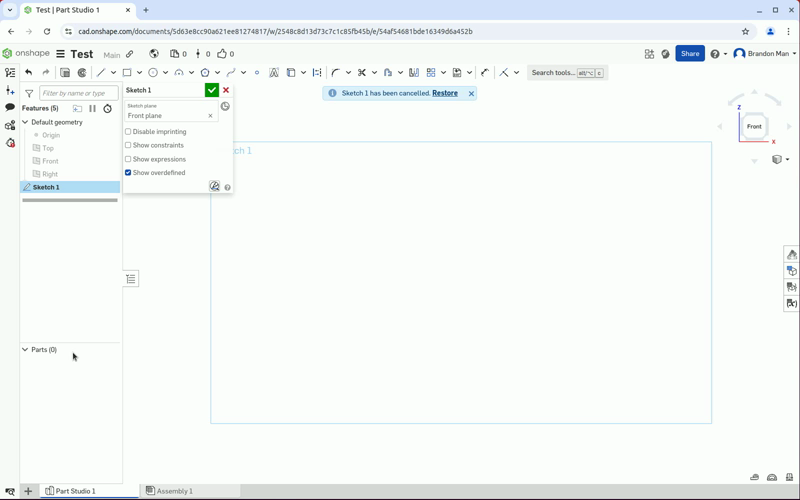
key(y)
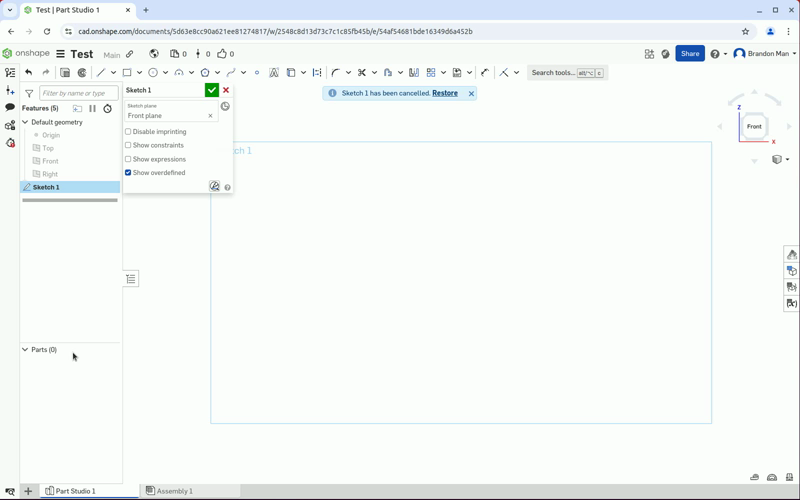
key(c)
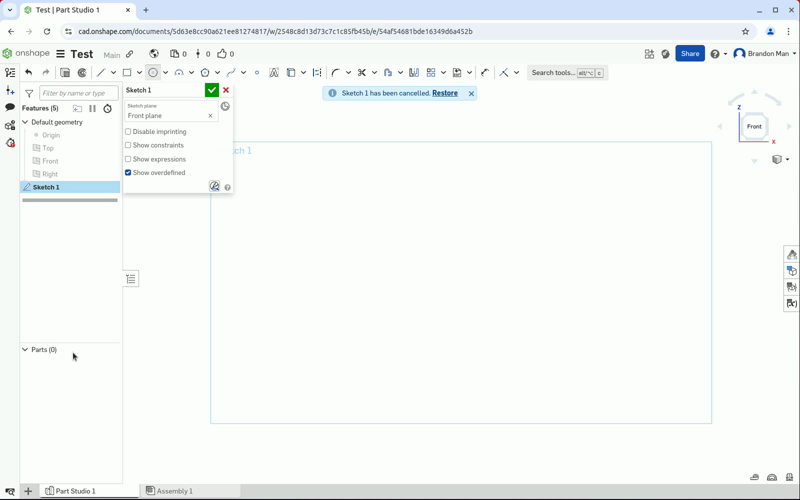
key_down(shift)
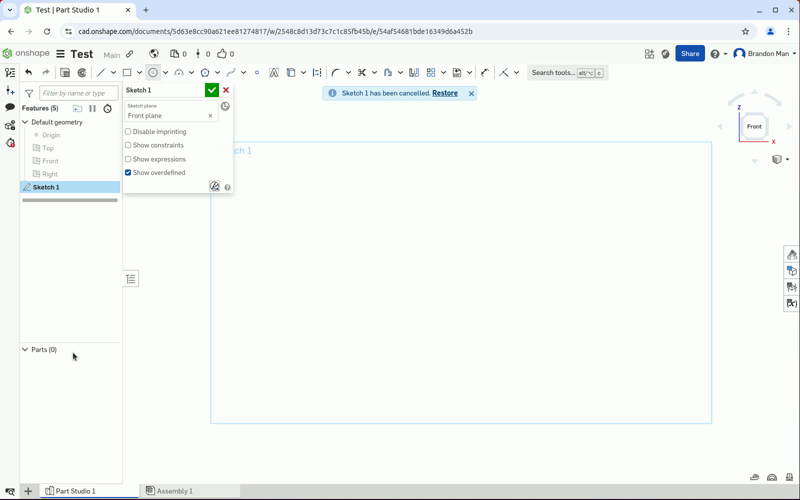
mouse_move(460, 282)
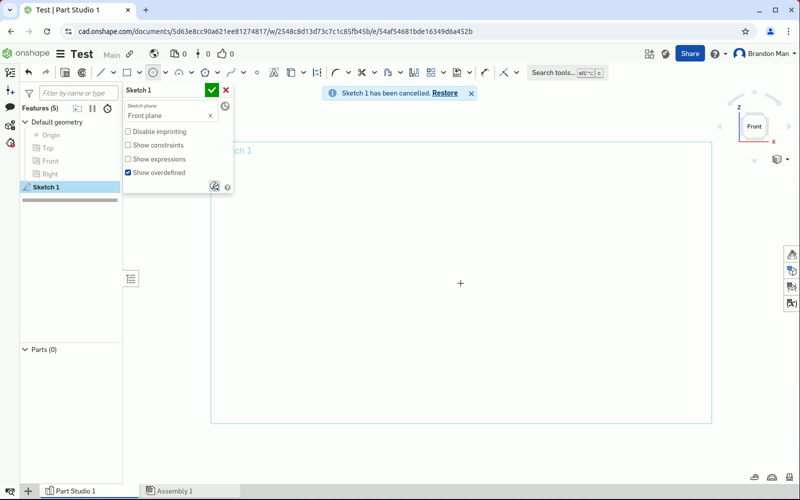
click(460, 282)
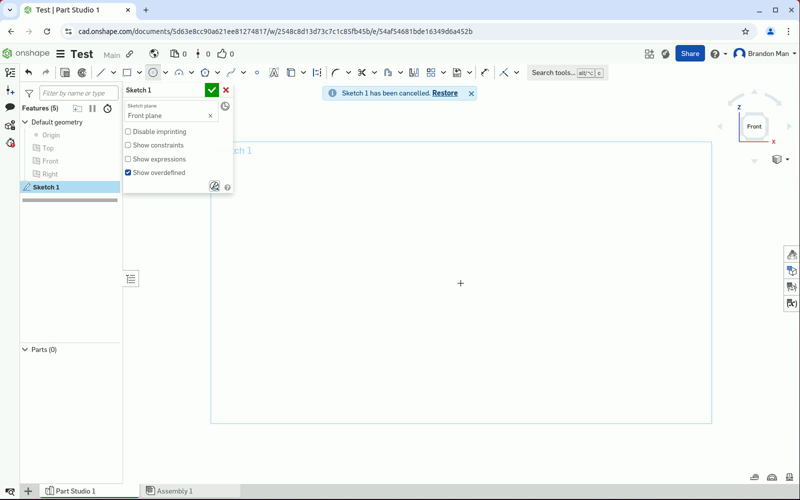
key_up(shift)
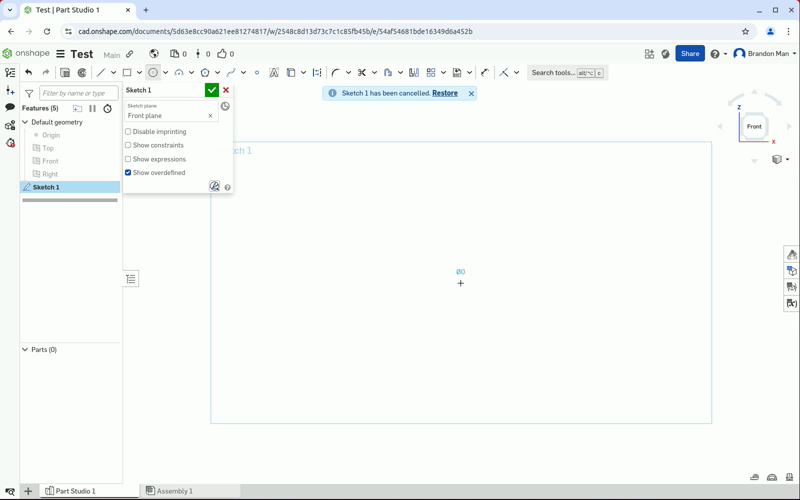
mouse_move(539, 282)
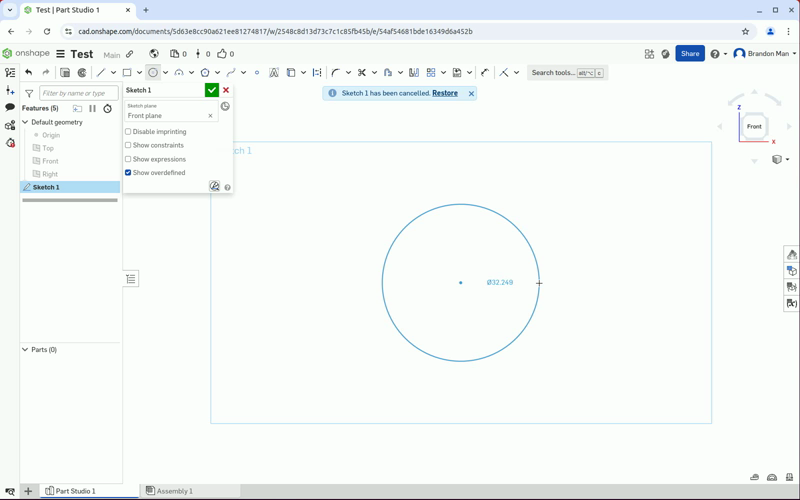
click(539, 282)
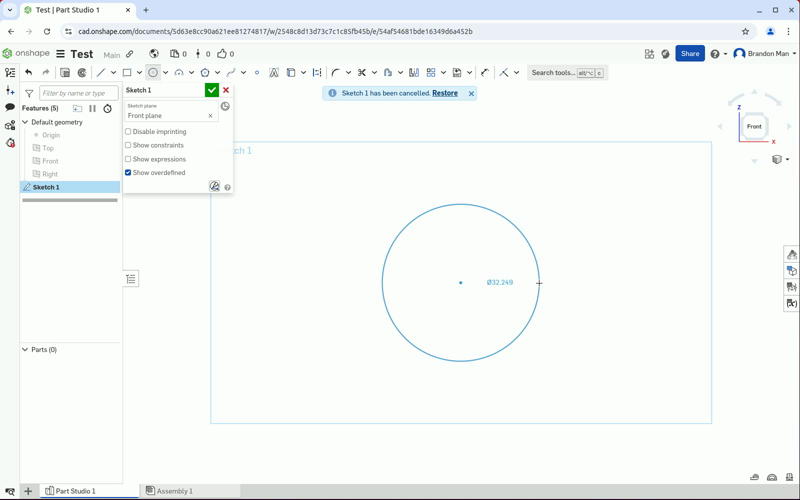
key(esc)
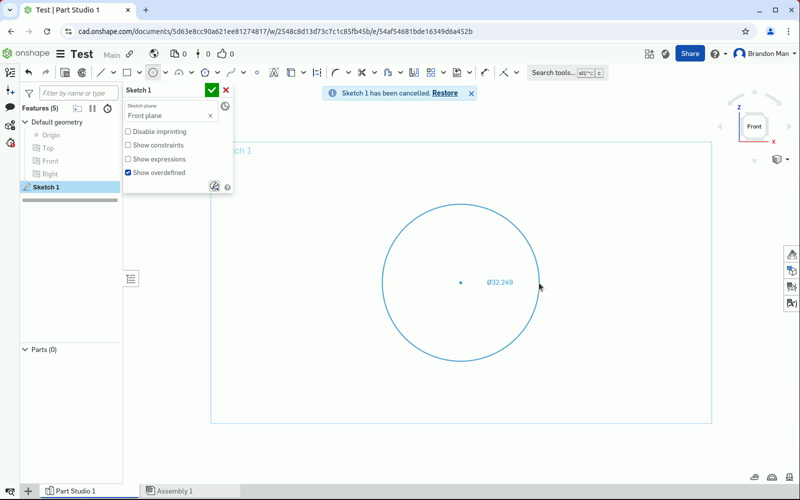
mouse_move(446, 276)
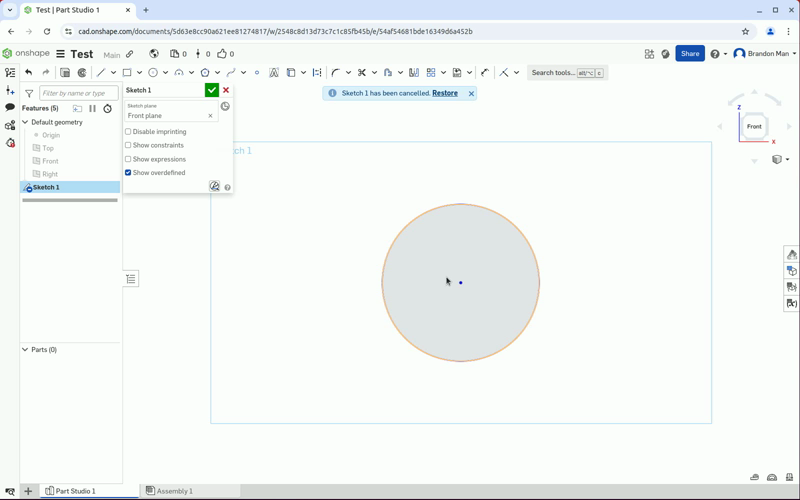
click(446, 276)
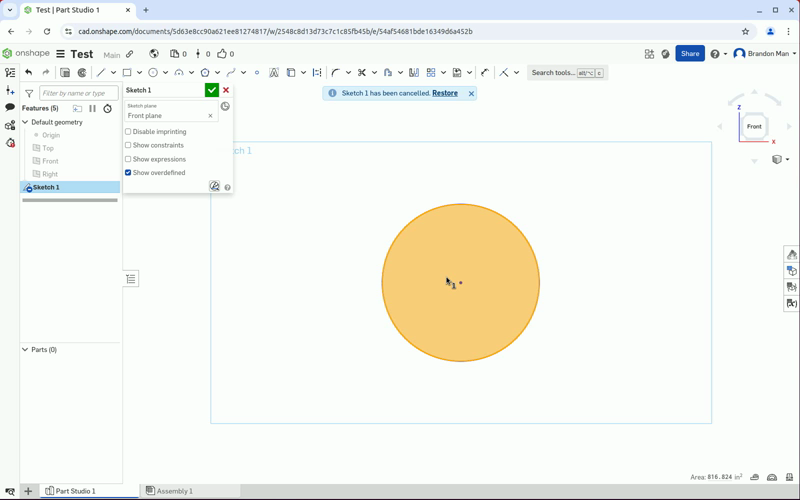
mouse_move(73, 352)
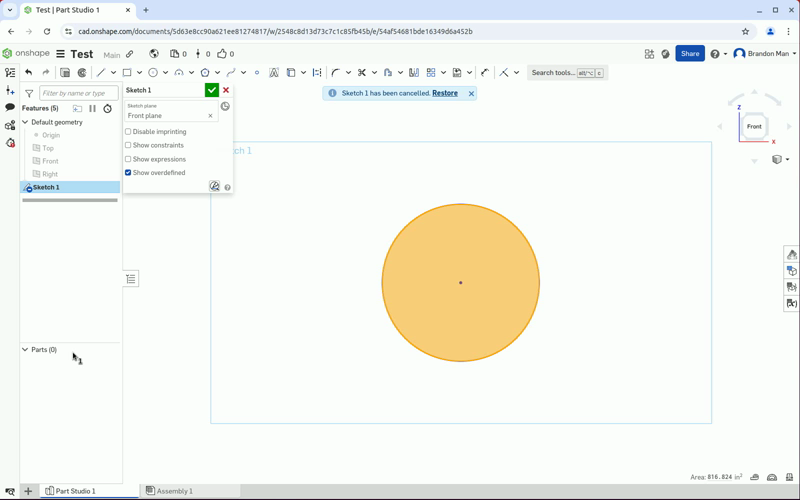
key(shift+y)
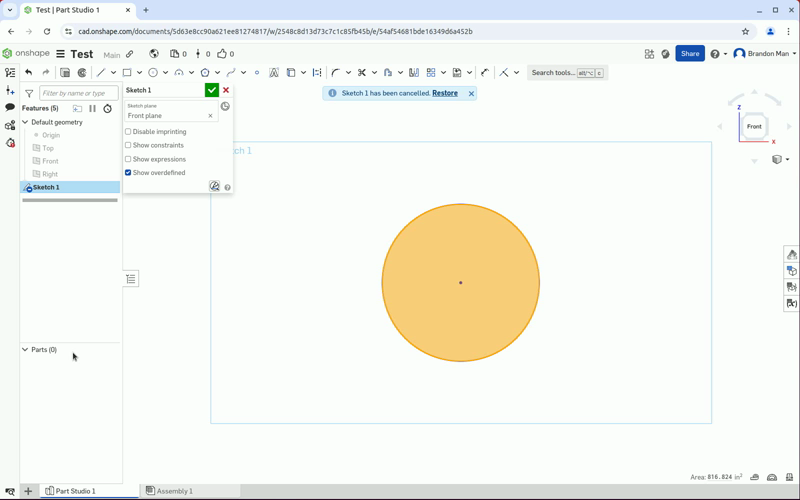
key(shift+e)
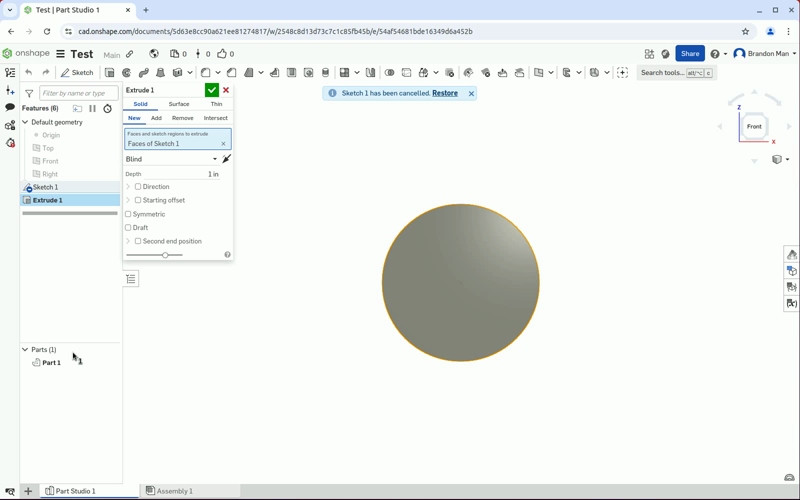
mouse_move(143, 106)
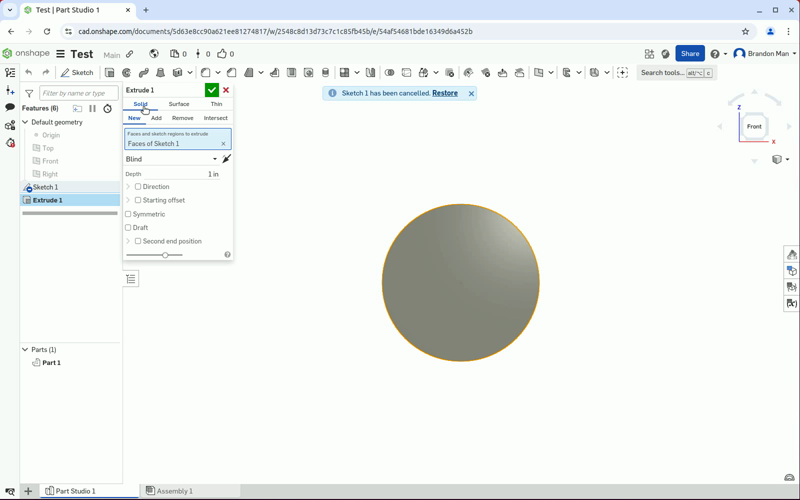
click(143, 106)
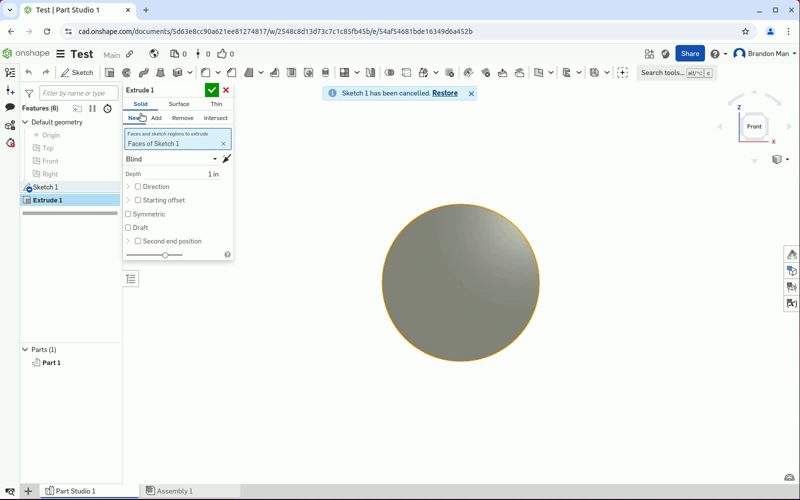
mouse_move(137, 120)
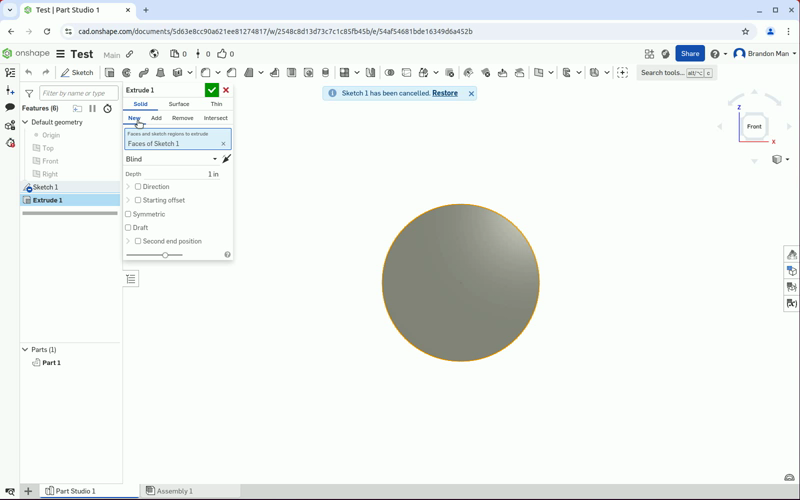
click(137, 120)
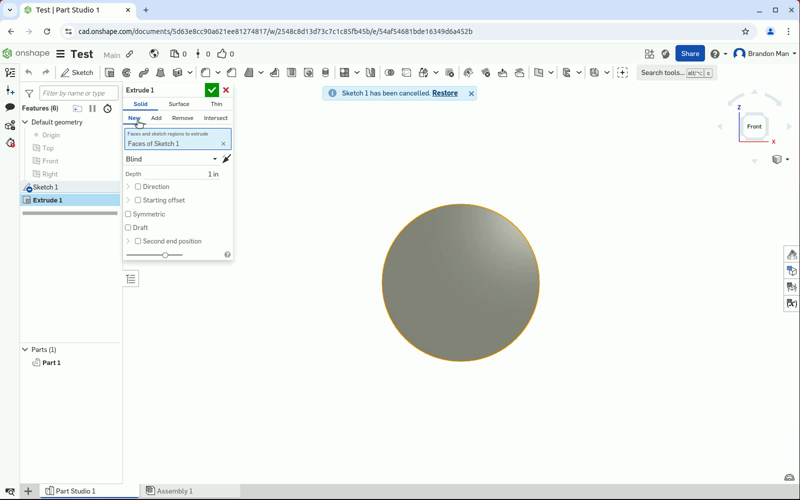
key(tab, 4)
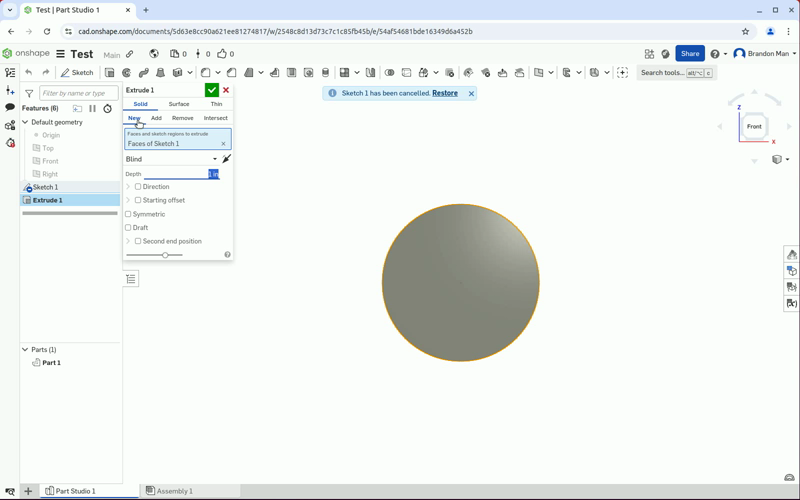
text(5.055)
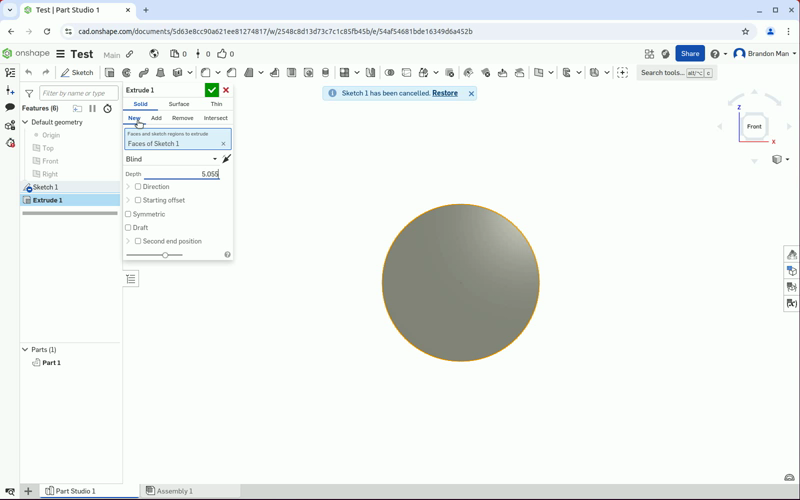
key(enter)
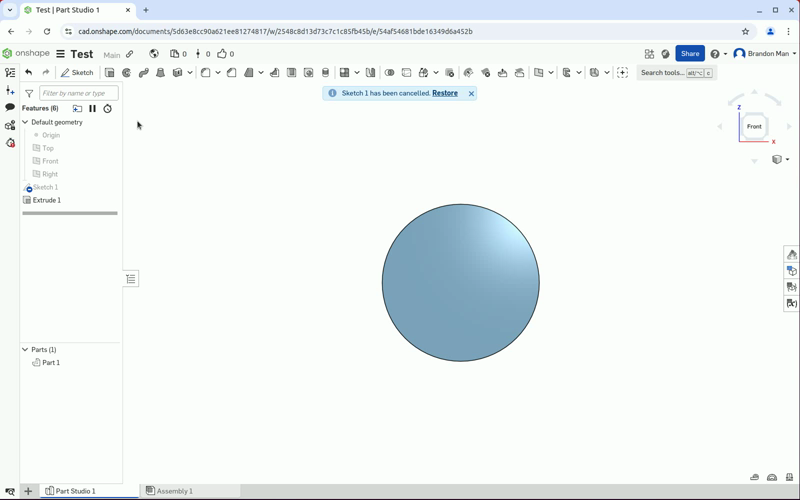
key(shift+h)
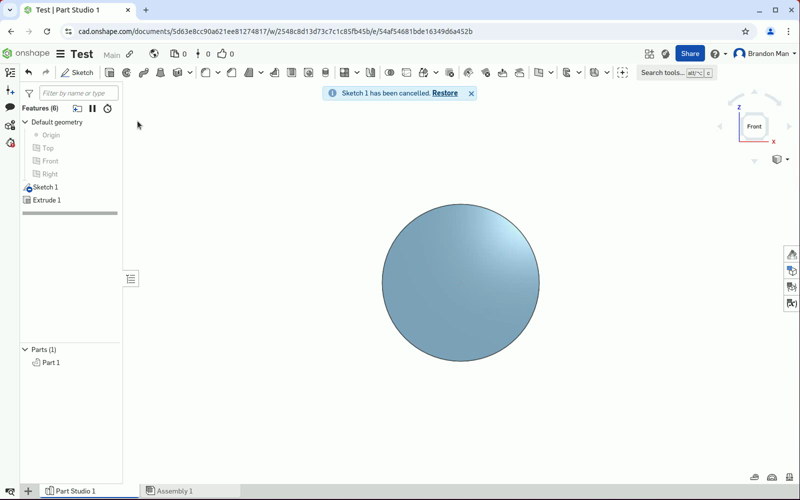
key(shift+h)
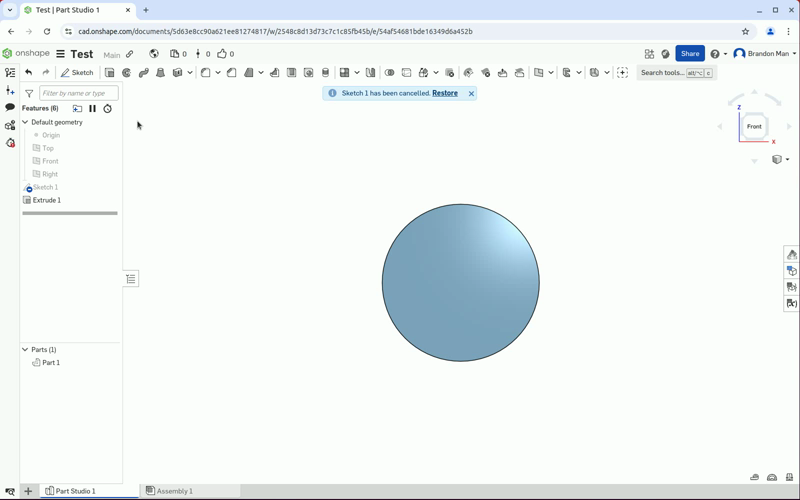
mouse_move(73, 189)
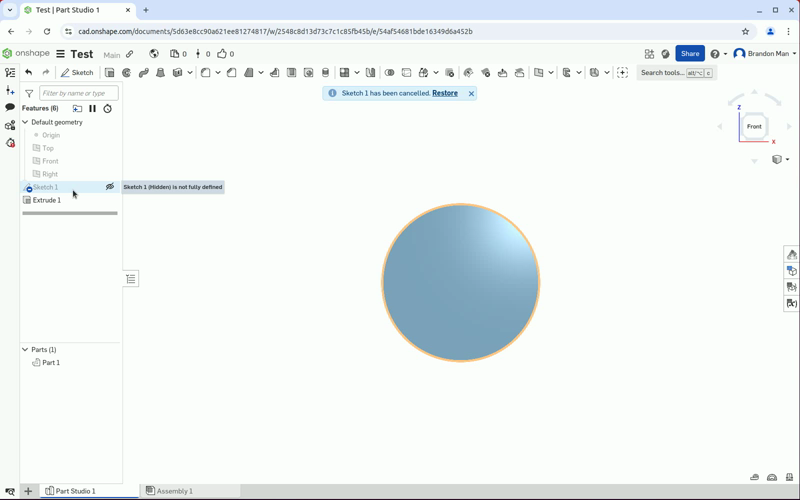
click(73, 189)
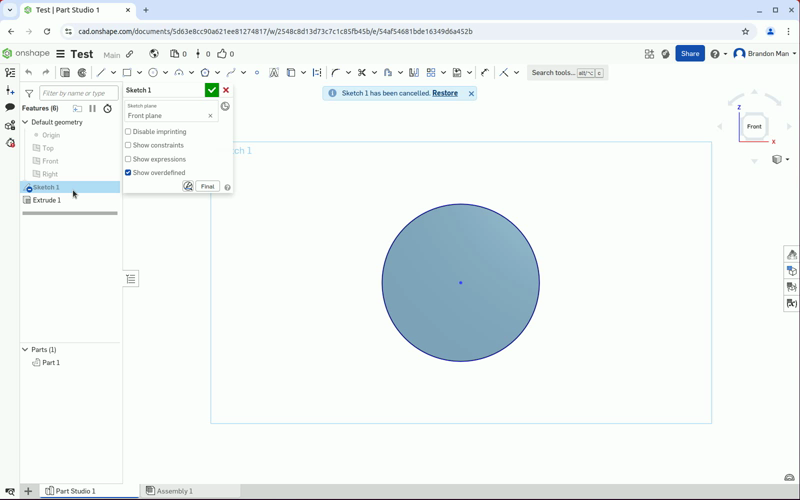
mouse_move(229, 92)
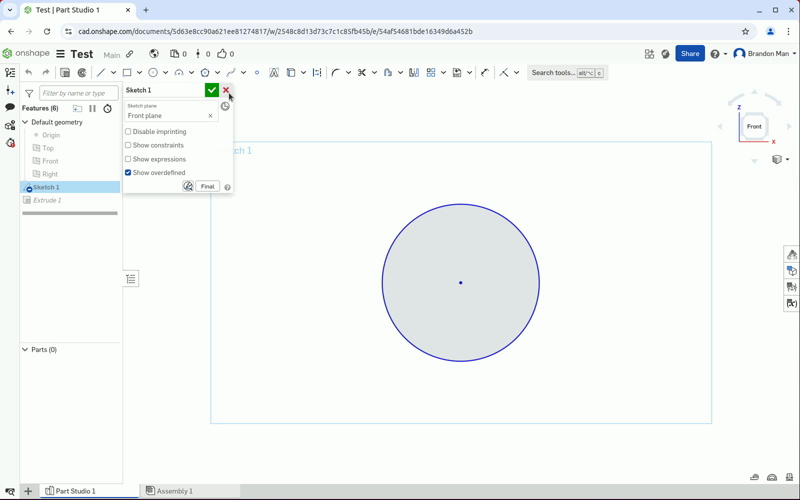
click(229, 92)
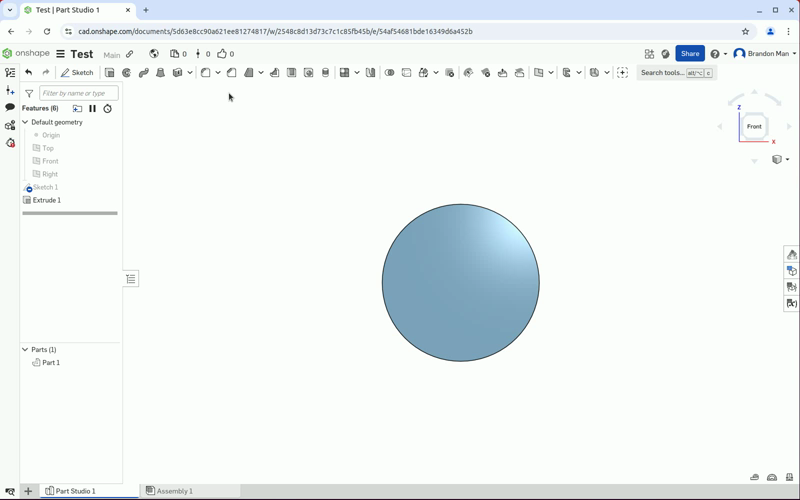
mouse_move(541, 75)
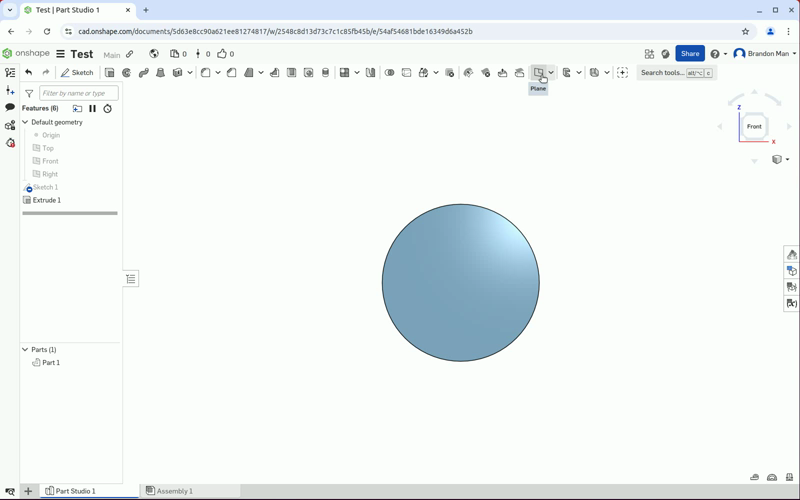
click(541, 75)
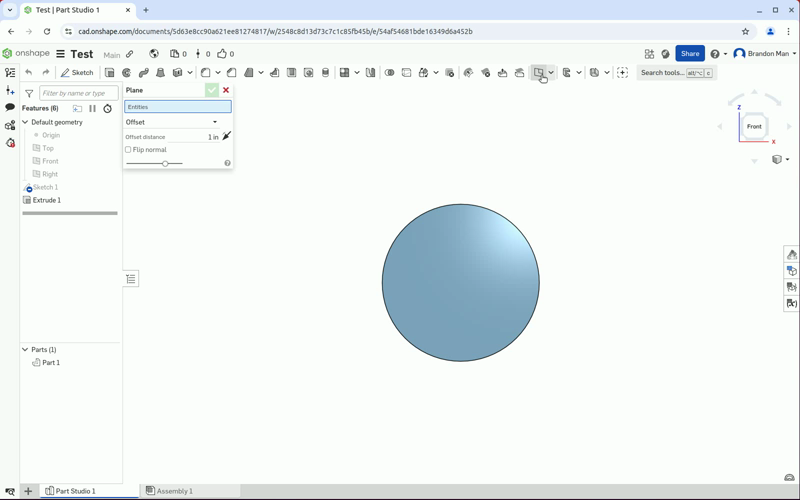
mouse_move(73, 163)
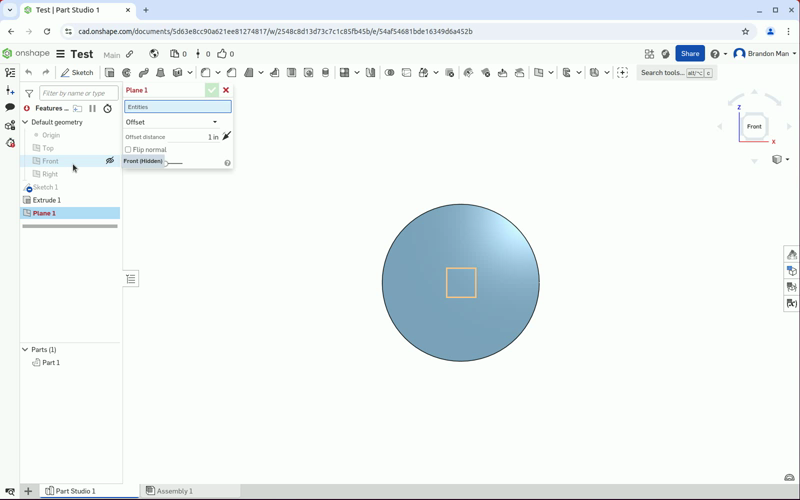
click(73, 163)
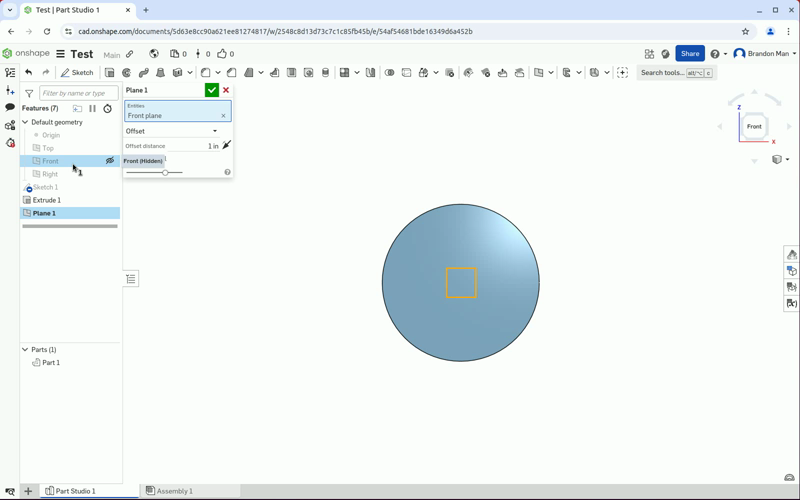
key(tab, 2)
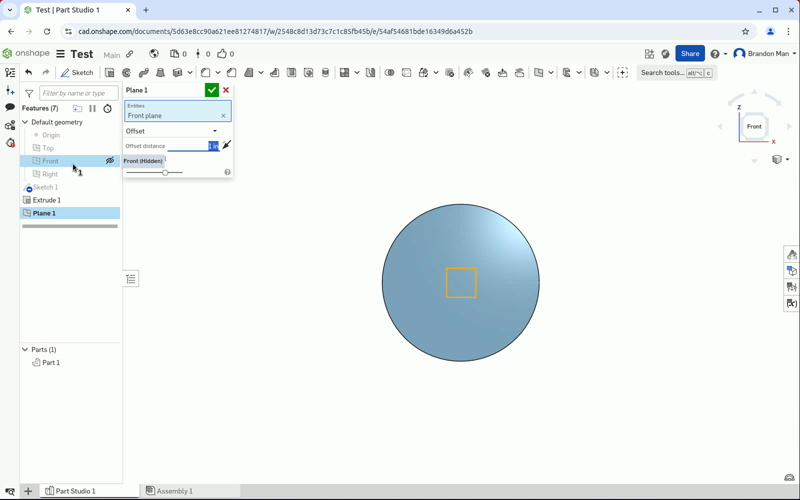
text(5.053)
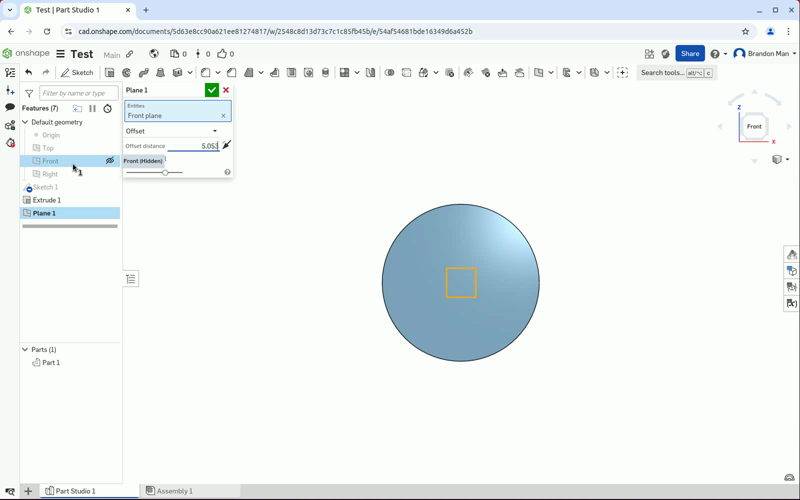
key(enter, 2)
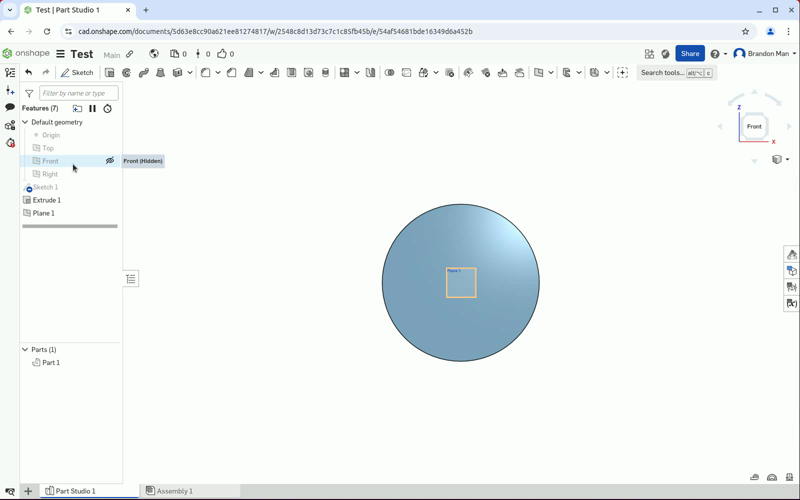
key(shift+s)
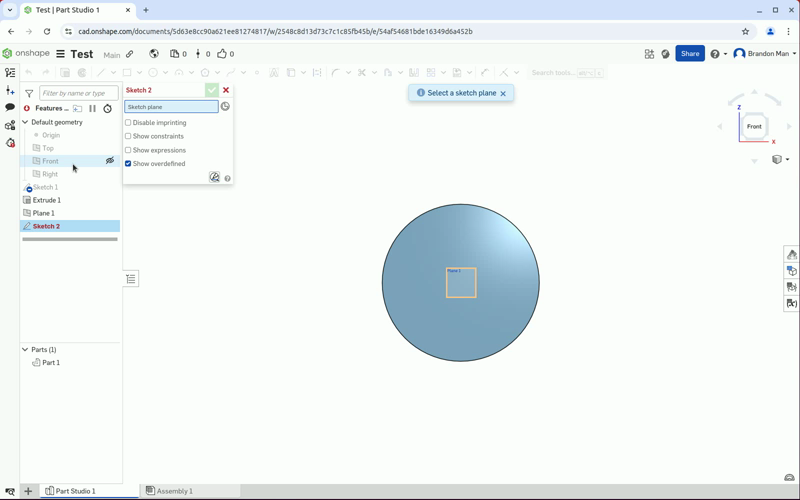
mouse_move(73, 215)
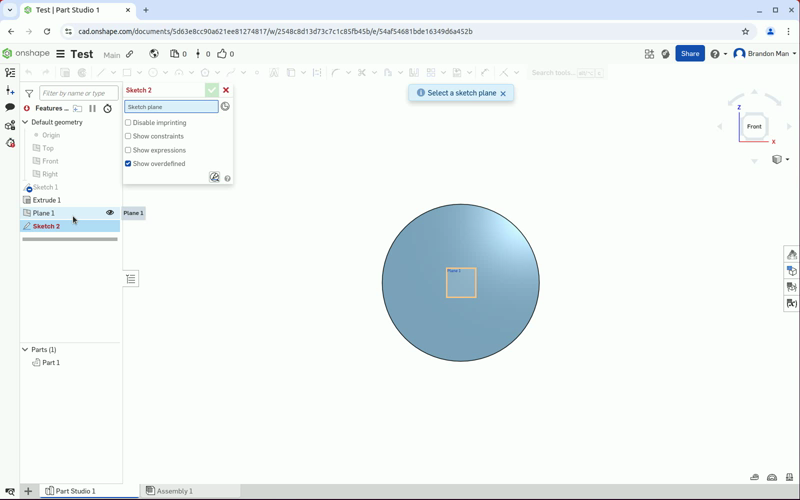
click(73, 215)
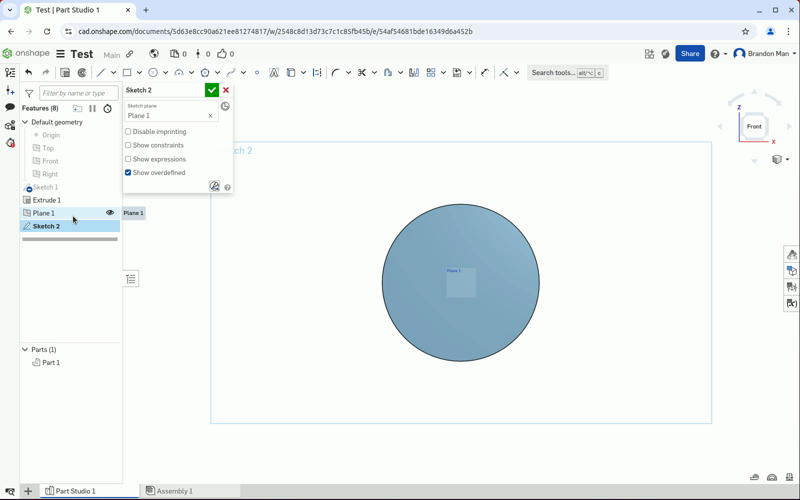
mouse_move(73, 352)
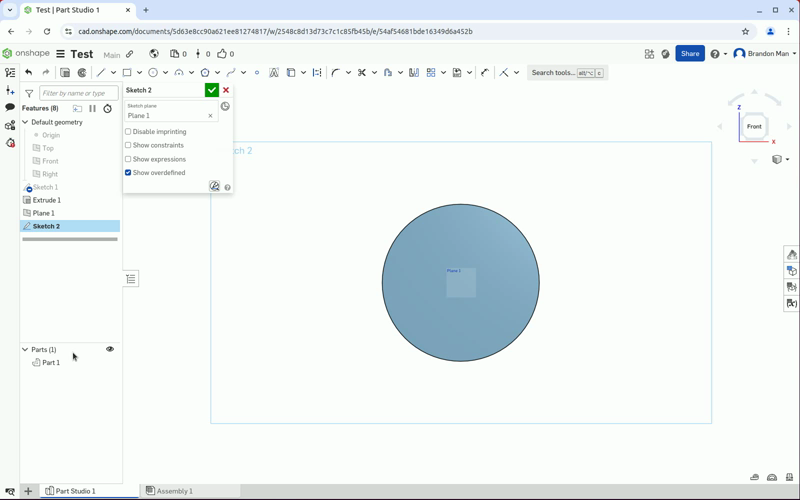
key(y)
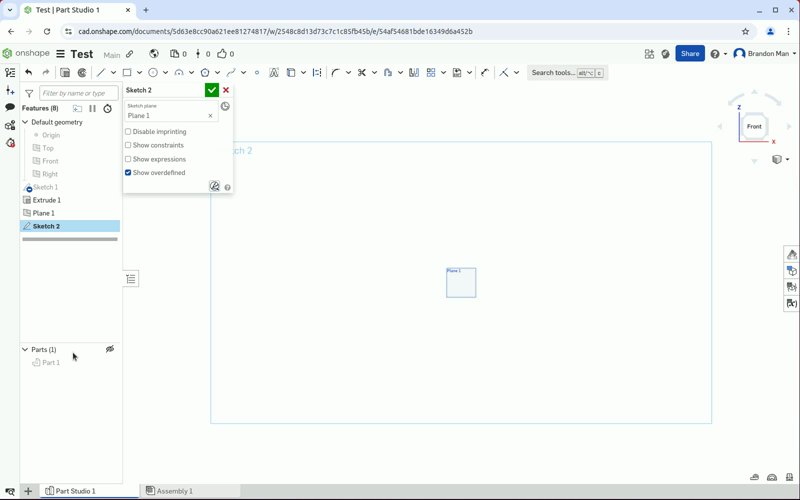
key(c)
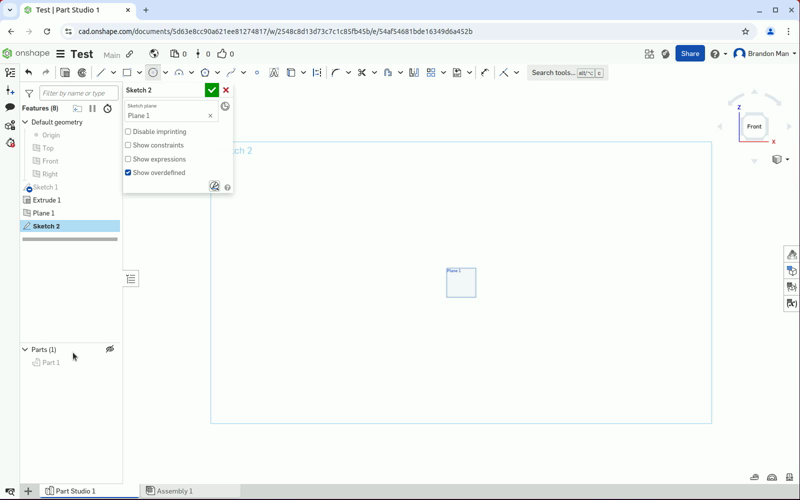
key_down(shift)
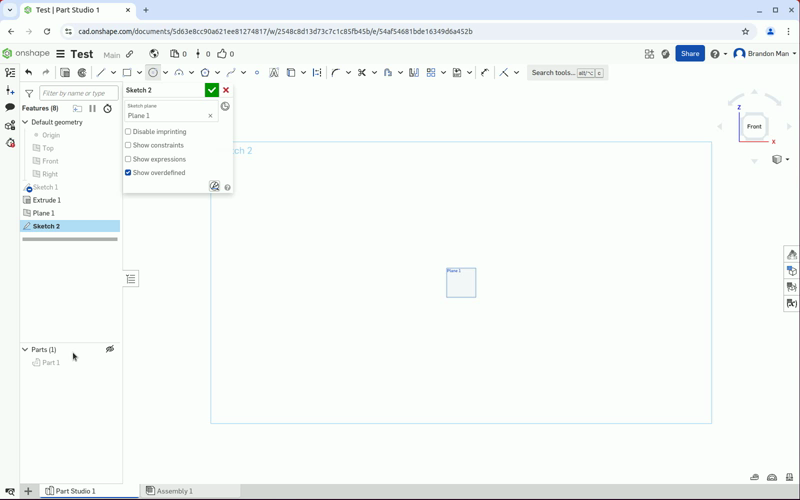
mouse_move(460, 282)
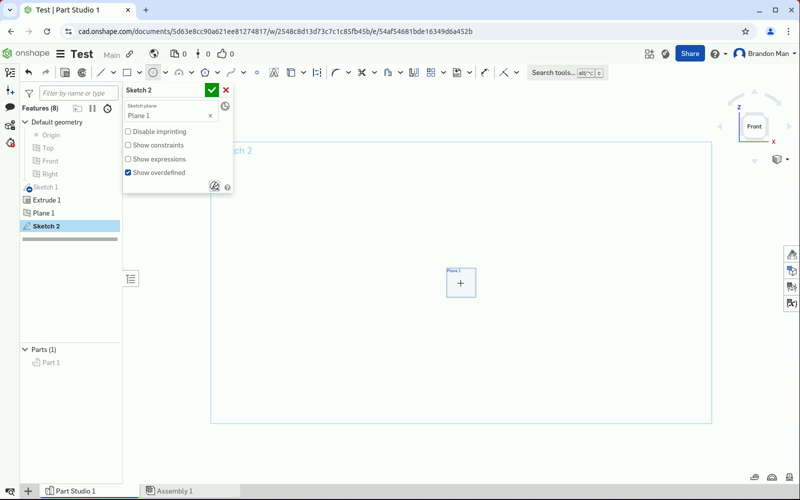
click(460, 282)
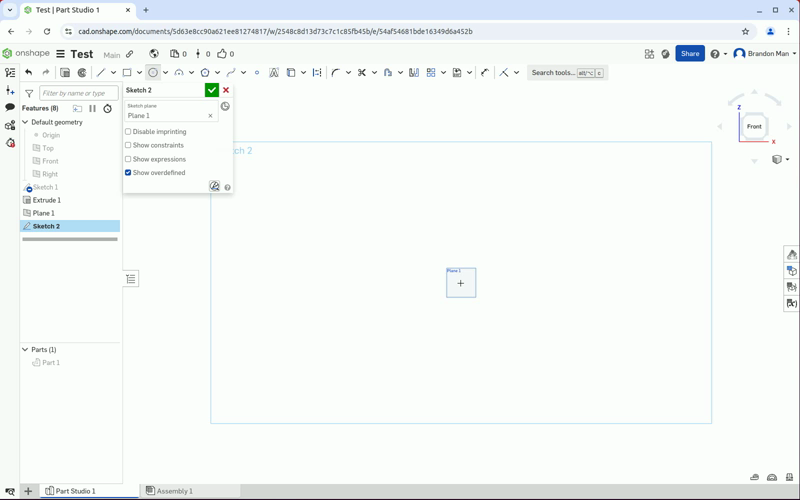
key_up(shift)
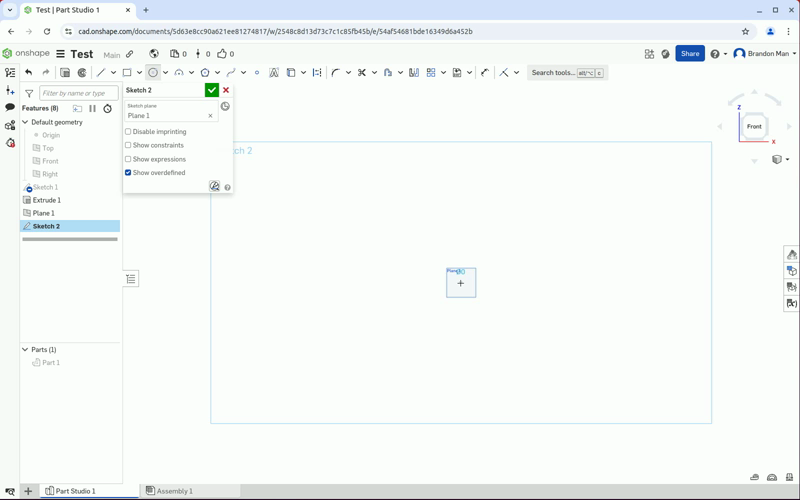
mouse_move(492, 282)
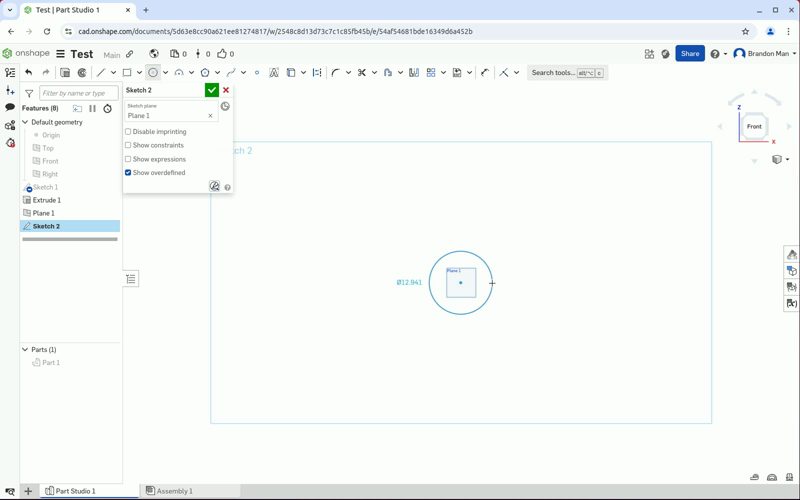
click(492, 282)
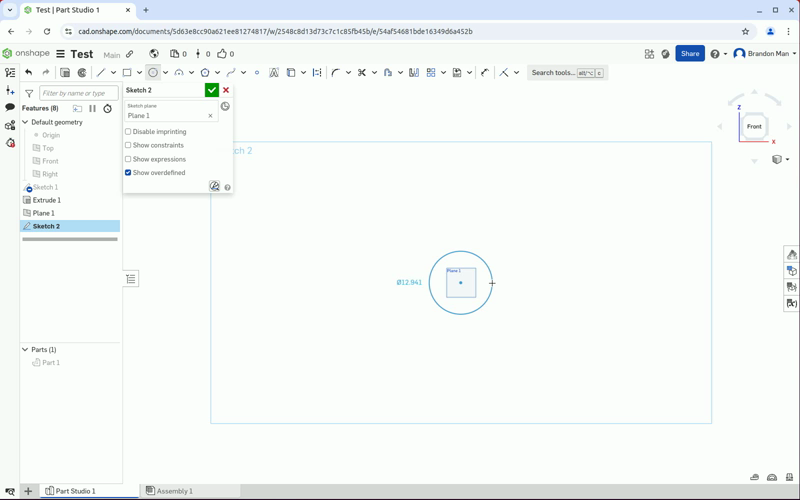
key(esc)
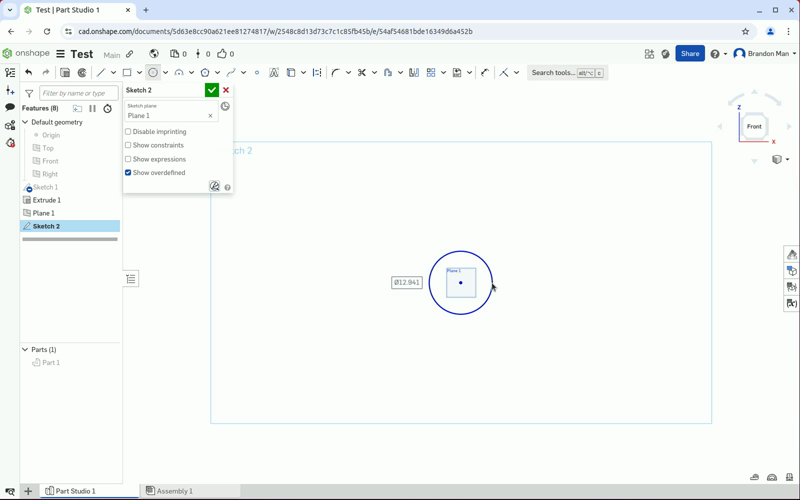
mouse_move(476, 295)
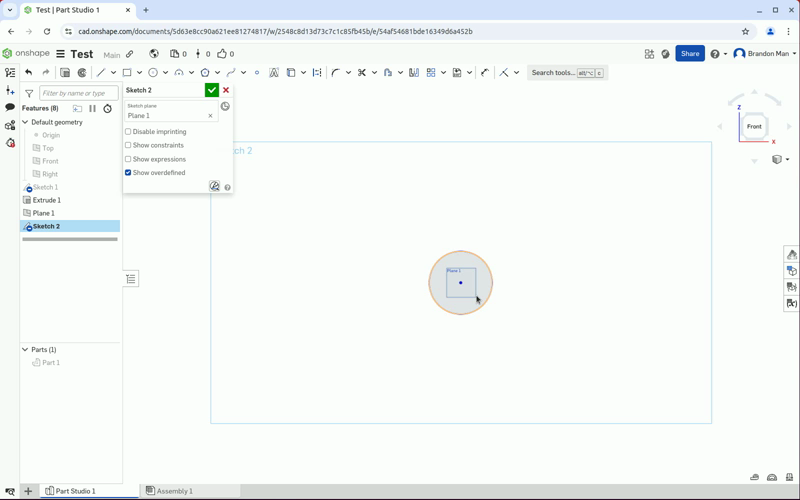
click(476, 295)
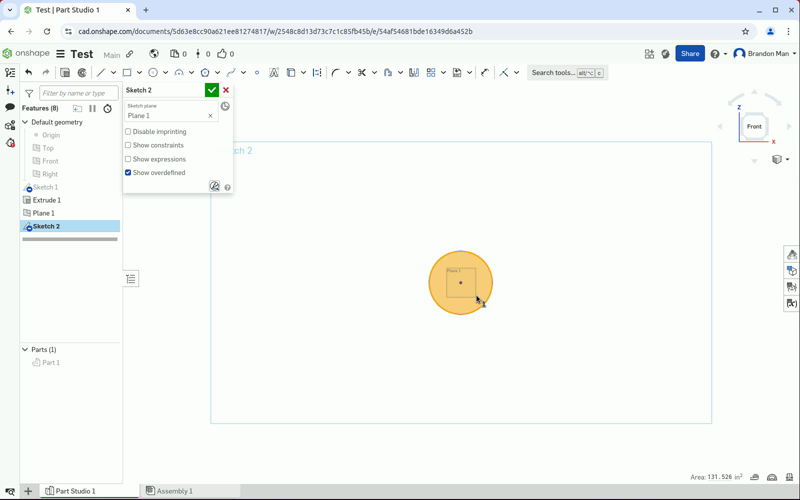
mouse_move(73, 352)
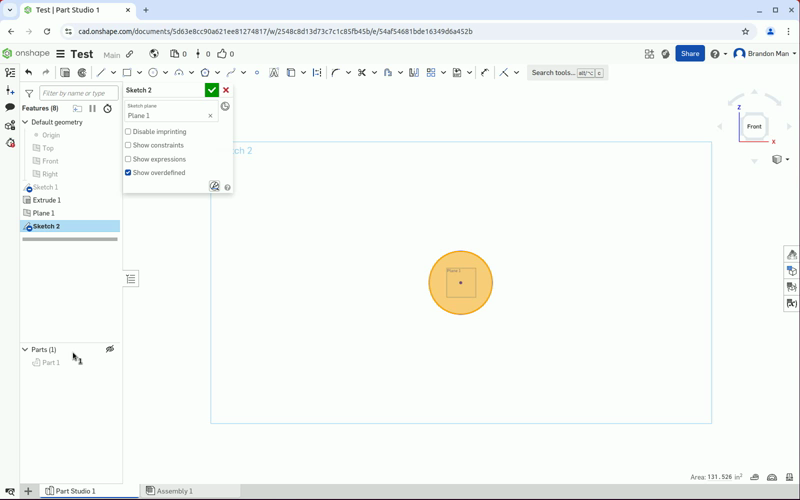
key(shift+y)
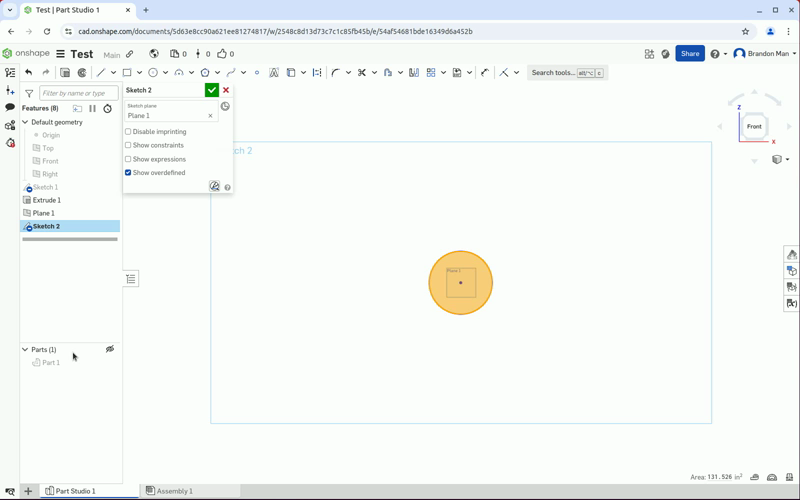
key(shift+e)
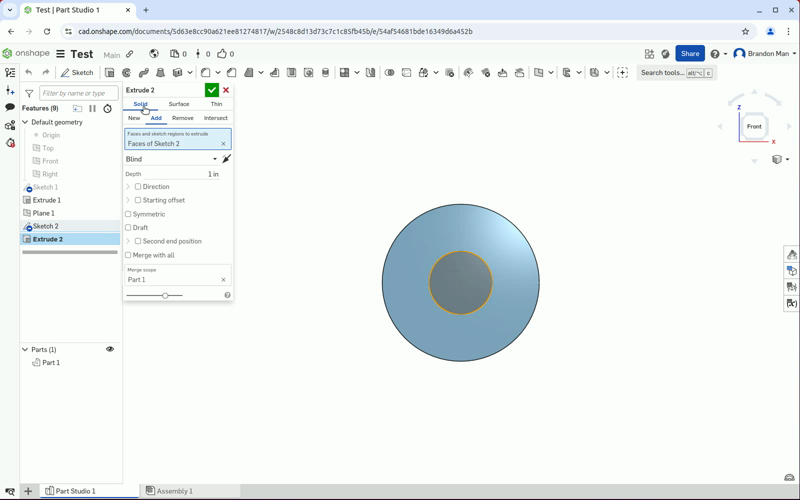
mouse_move(143, 106)
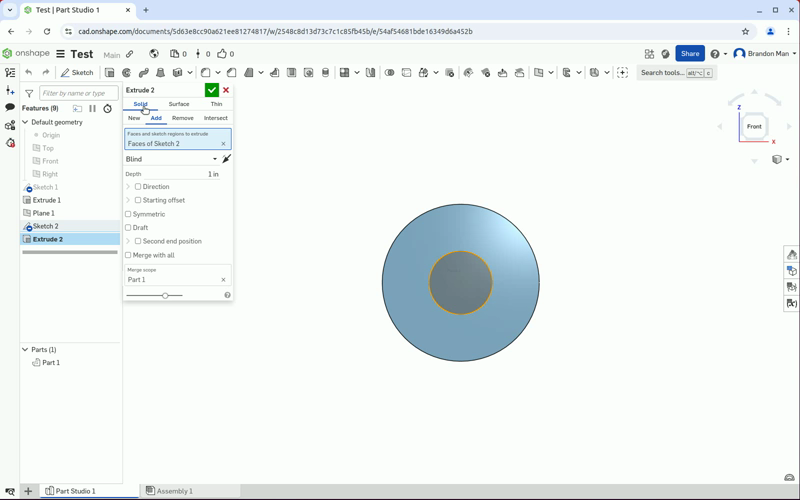
click(143, 106)
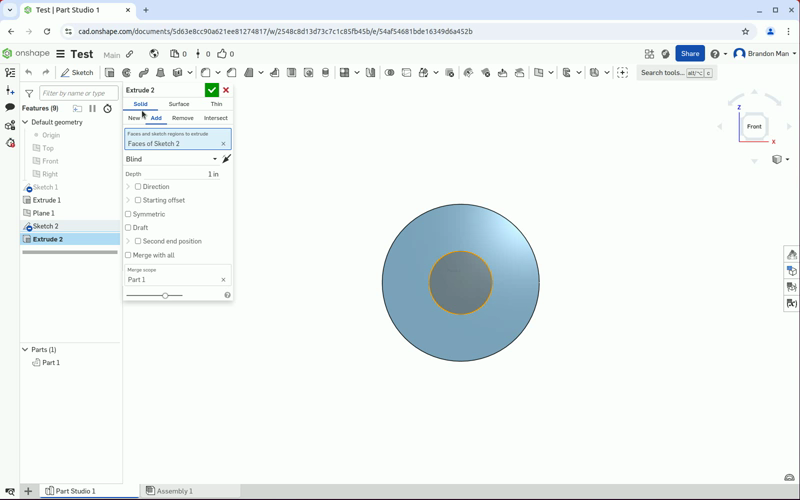
mouse_move(137, 120)
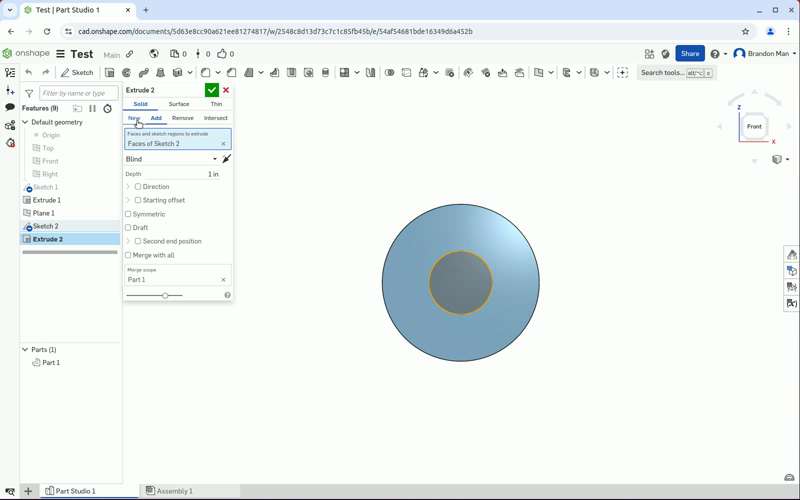
click(137, 120)
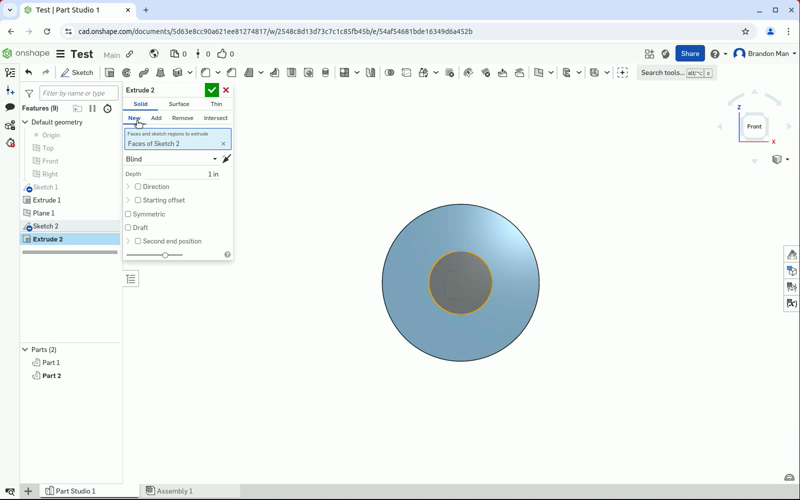
key(tab, 4)
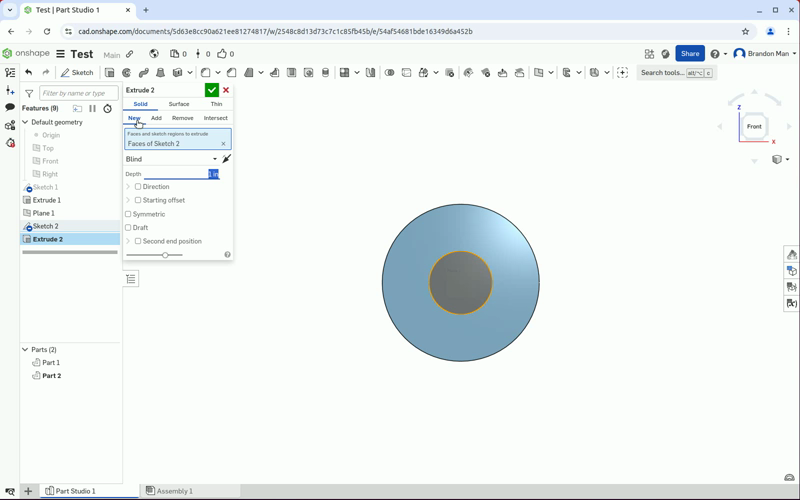
text(18.053)
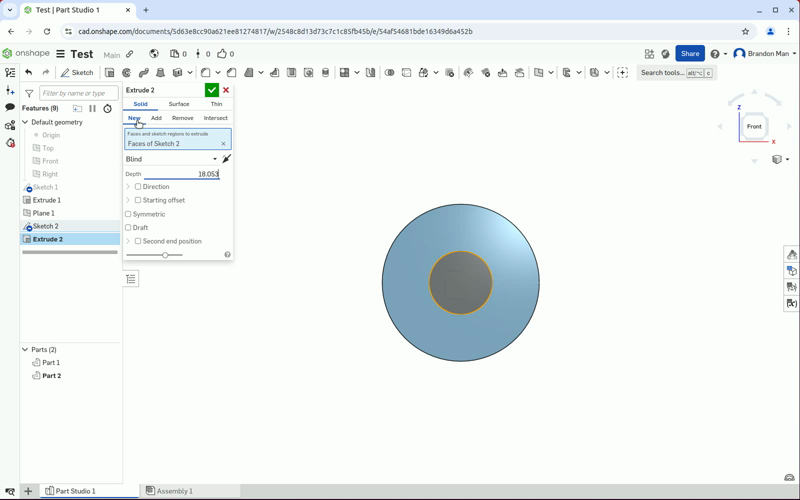
key(enter)
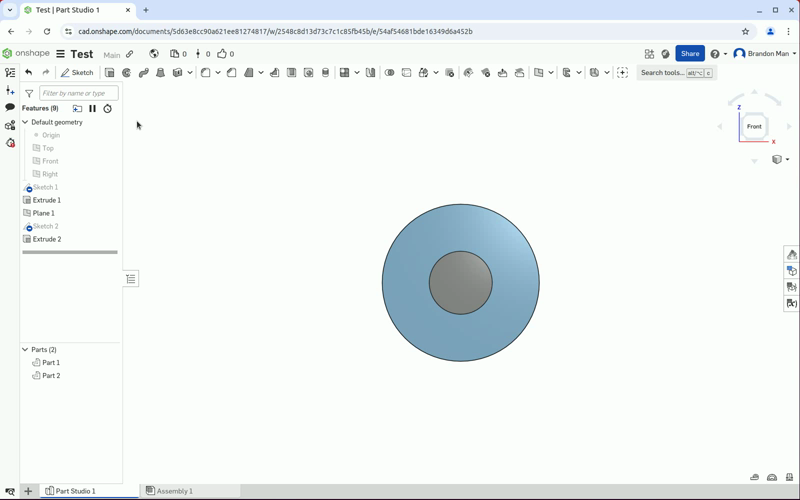
key(shift+h)
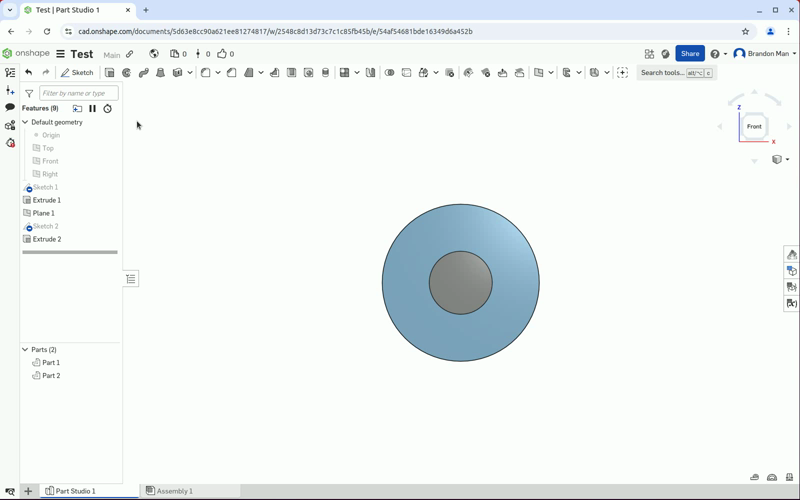
key(shift+h)
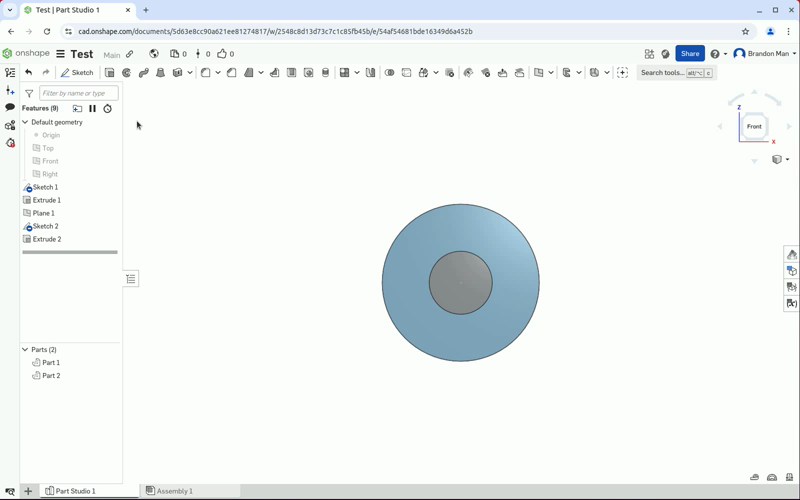
key(shift+7)
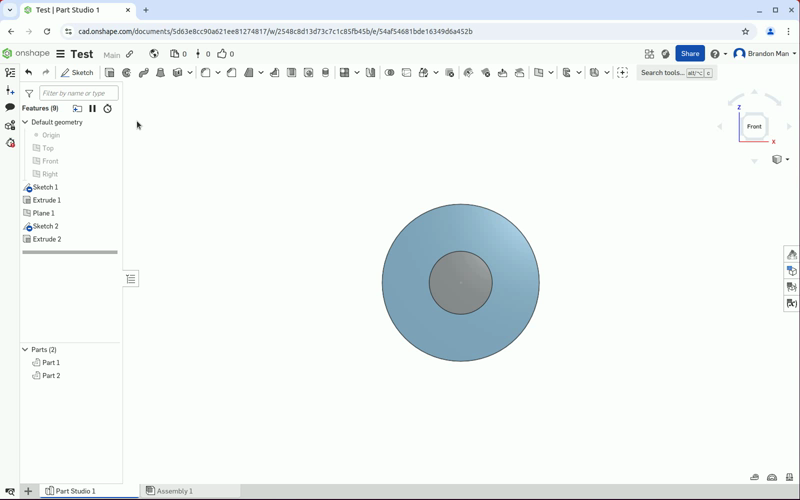
key(left, 2)
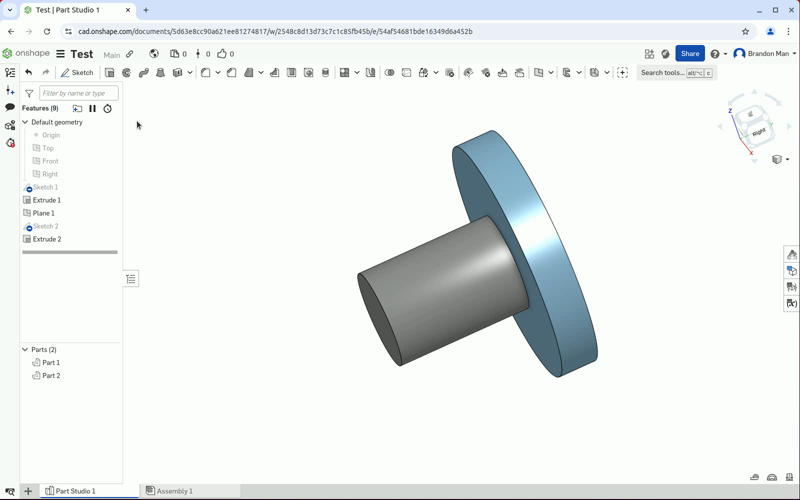
key(down, 2)
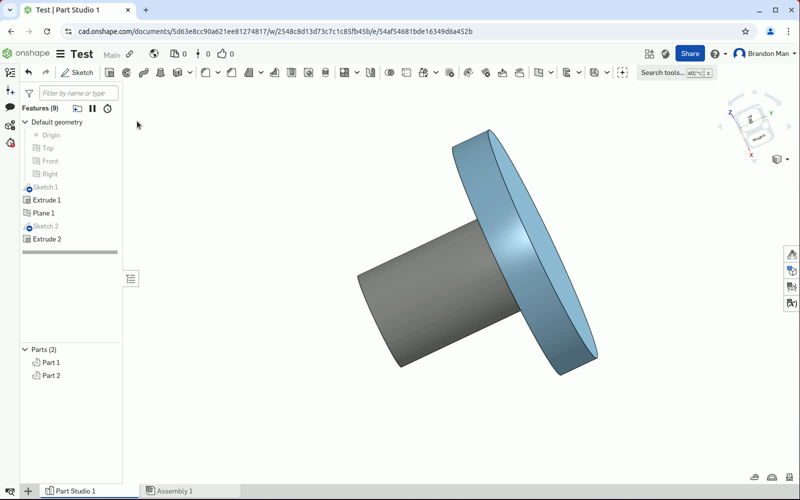
key(up, 2)
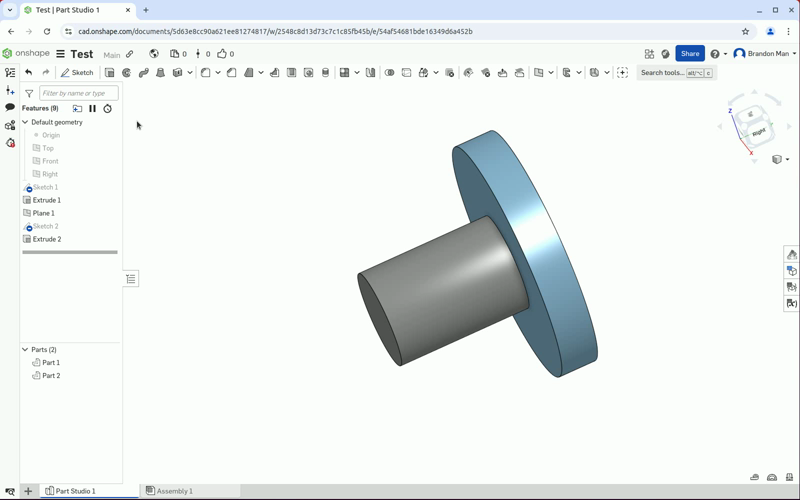
key(right, 2)
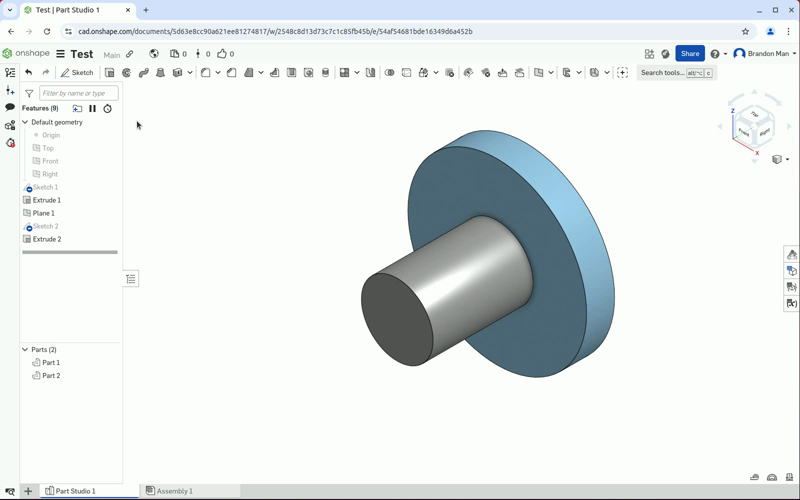
mouse_move(73, 189)
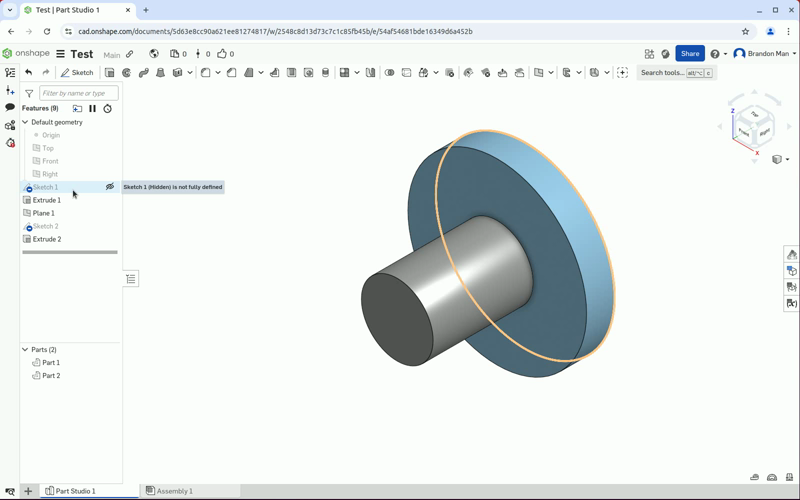
click(73, 189)